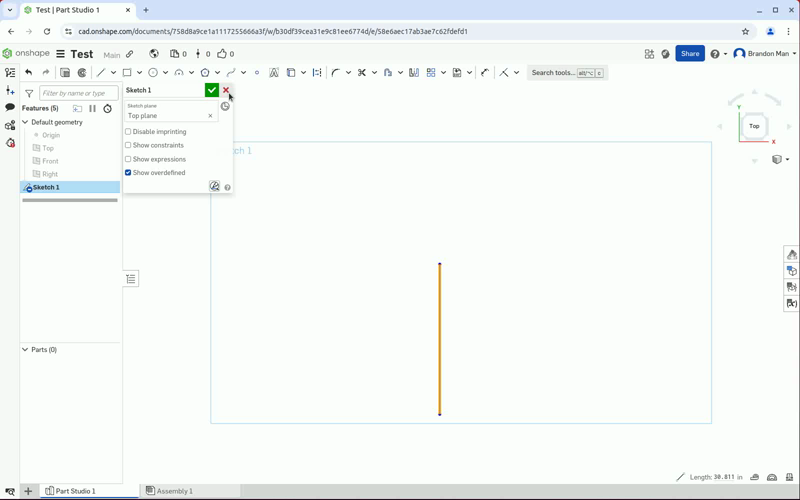
key(shift+h)
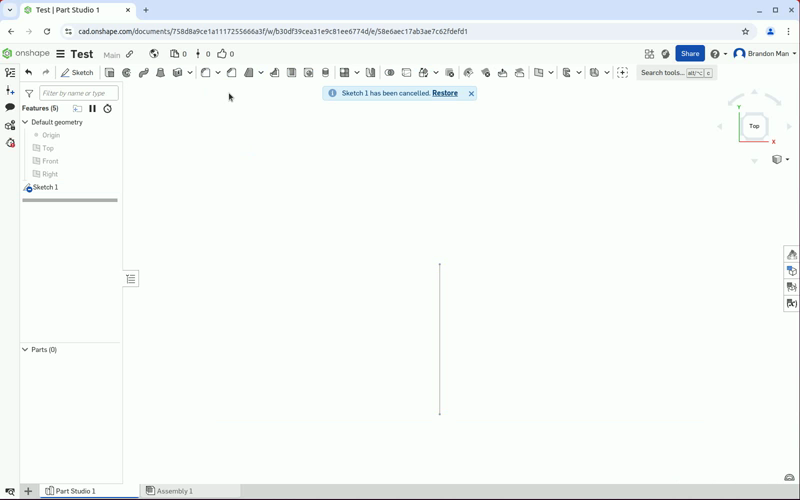
key(shift+s)
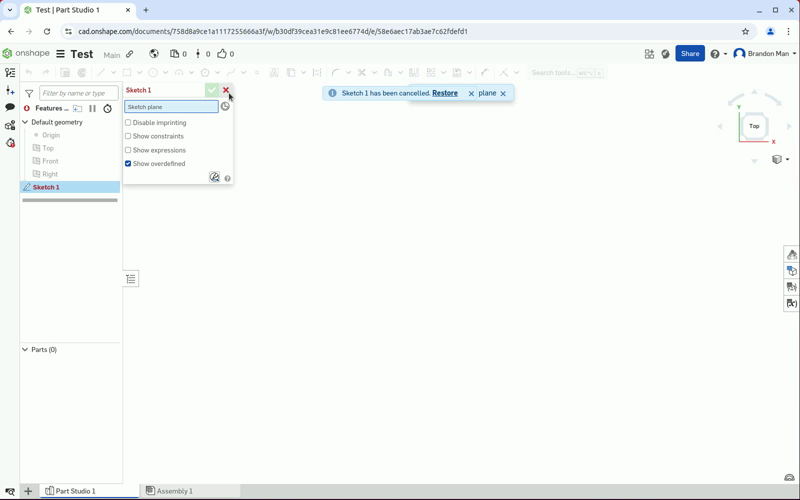
mouse_move(73, 150)
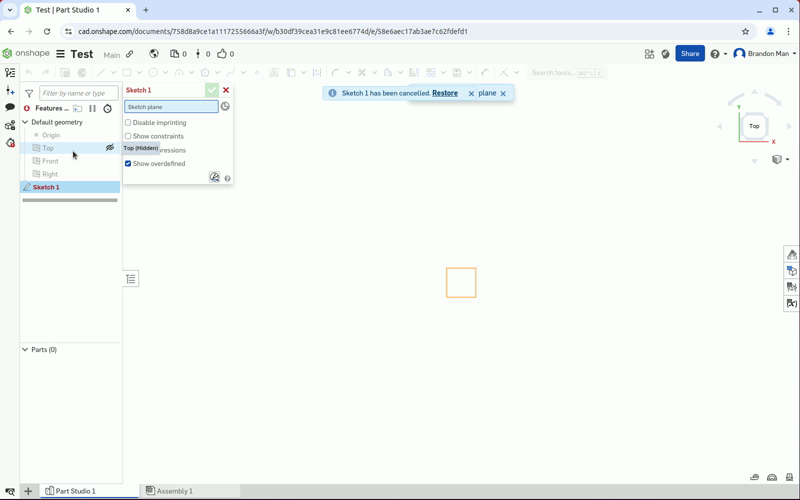
click(73, 150)
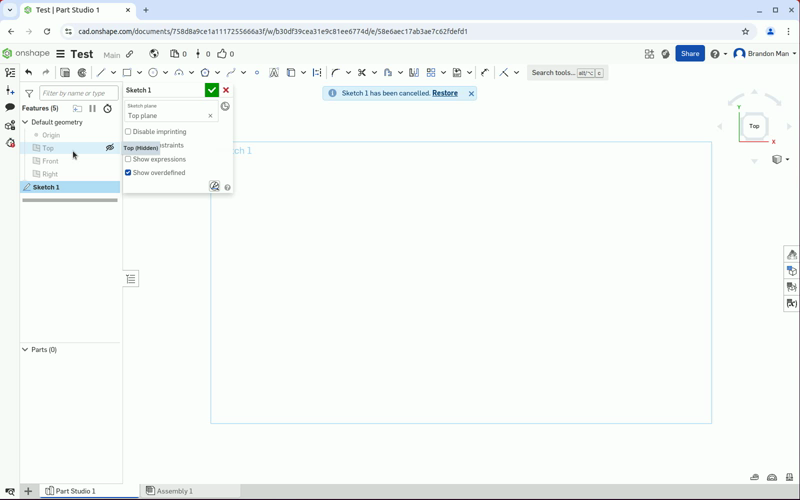
mouse_move(73, 352)
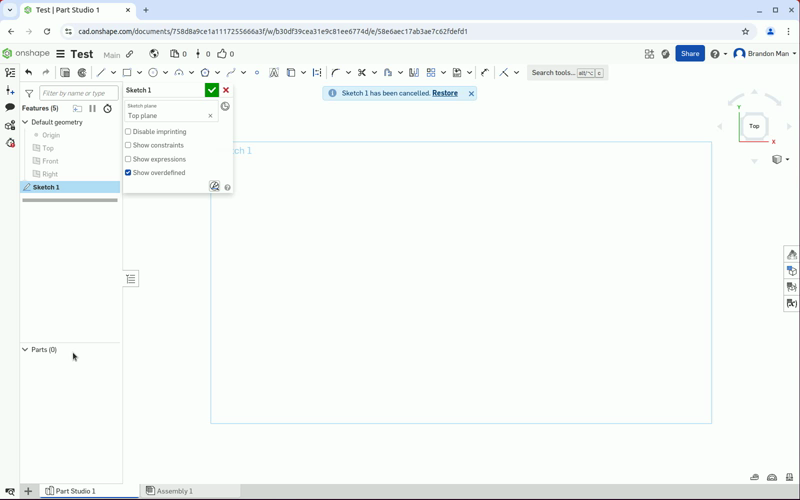
key(y)
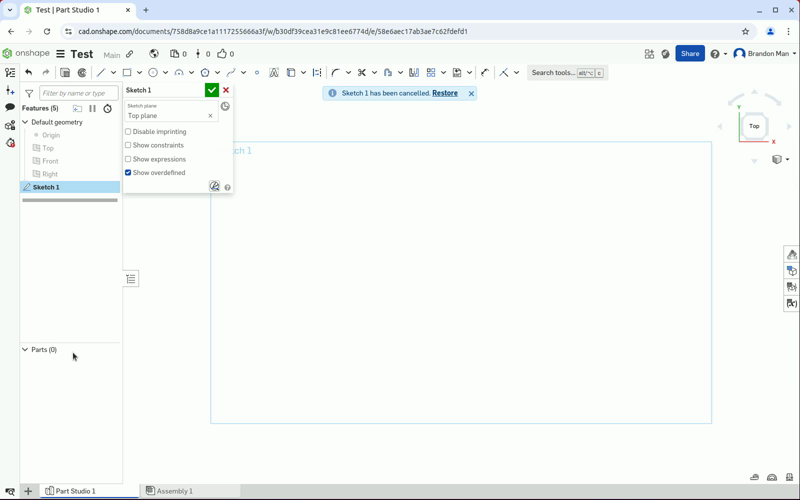
key(c)
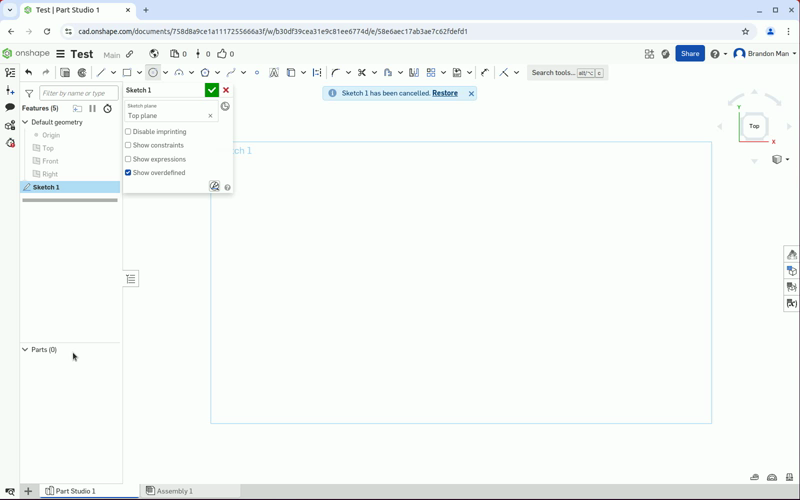
key_down(shift)
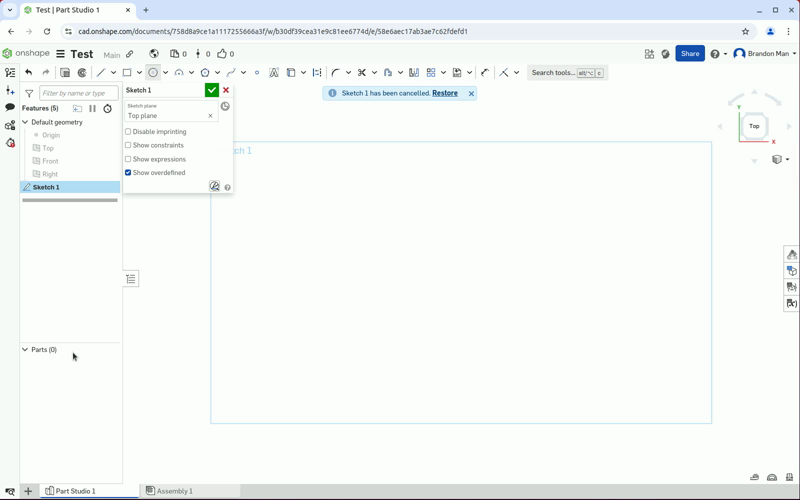
mouse_move(461, 282)
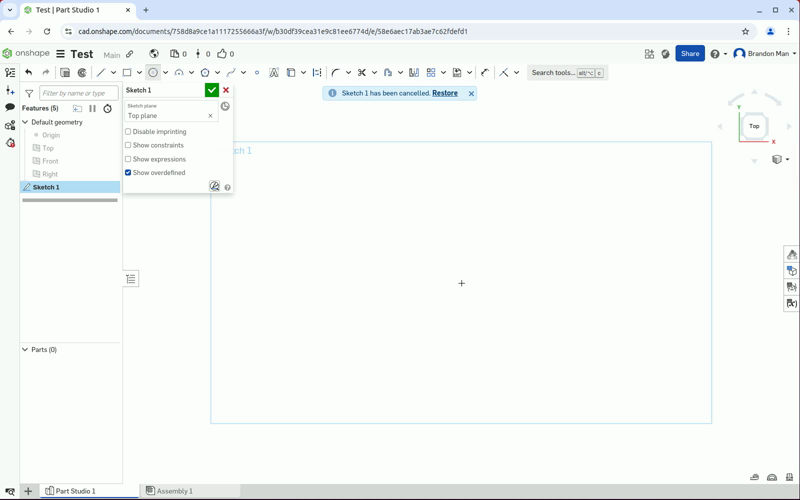
click(461, 282)
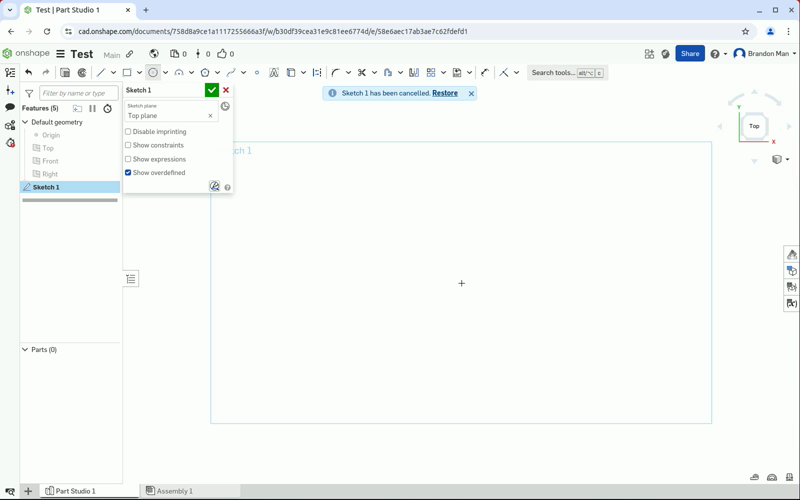
key_up(shift)
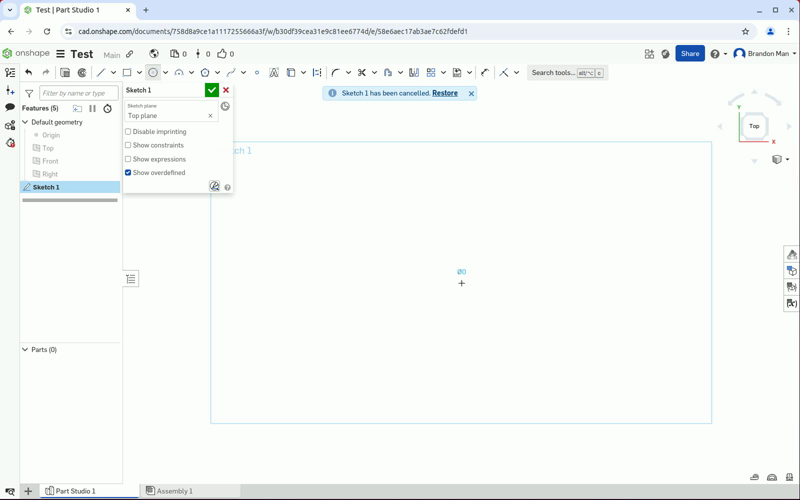
mouse_move(521, 282)
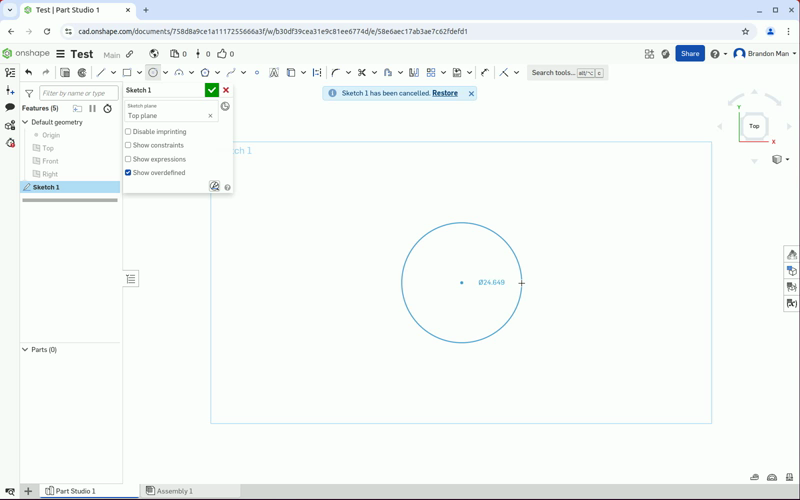
click(521, 282)
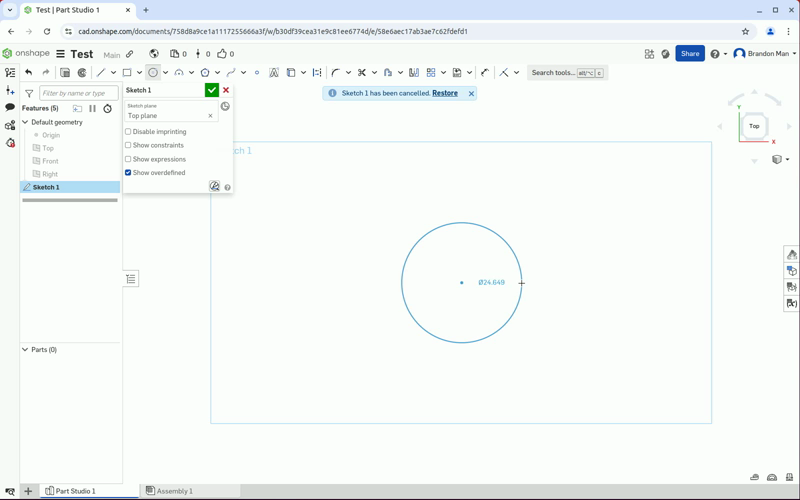
key(esc)
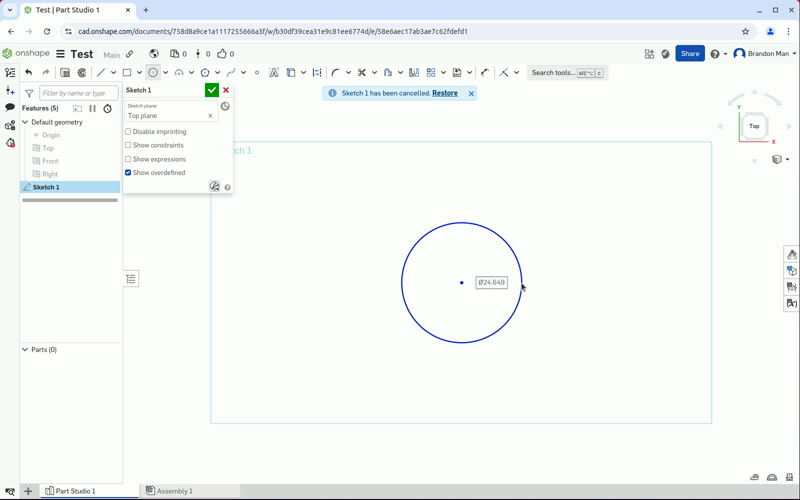
key(c)
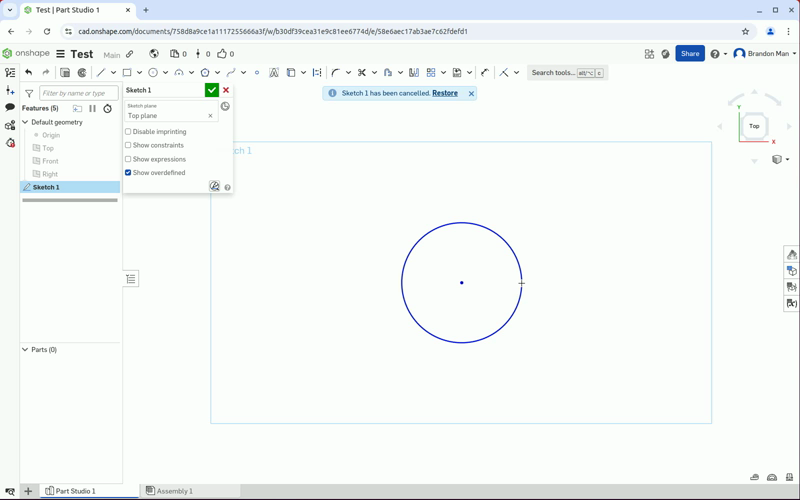
key_down(shift)
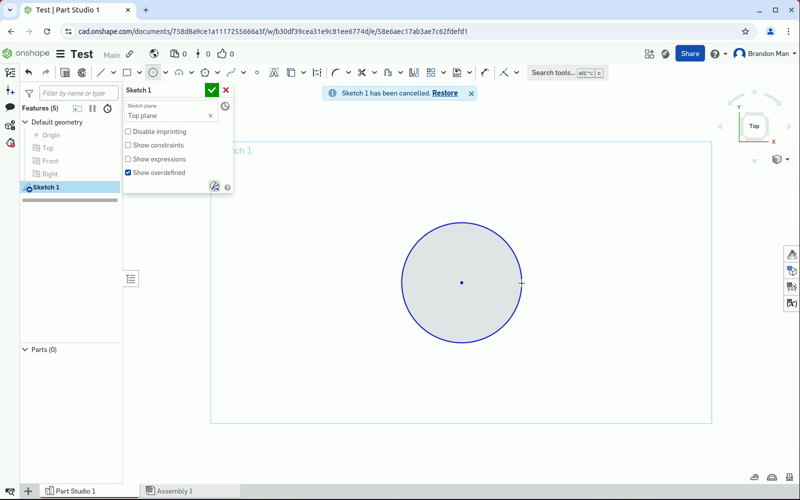
mouse_move(461, 282)
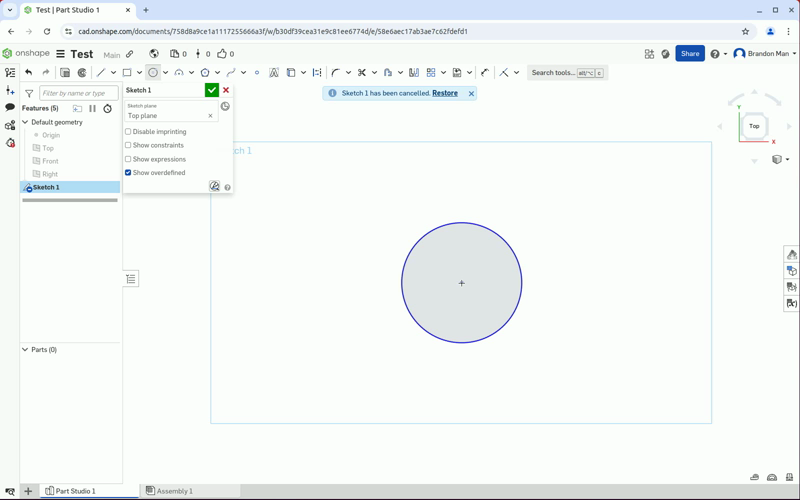
click(461, 282)
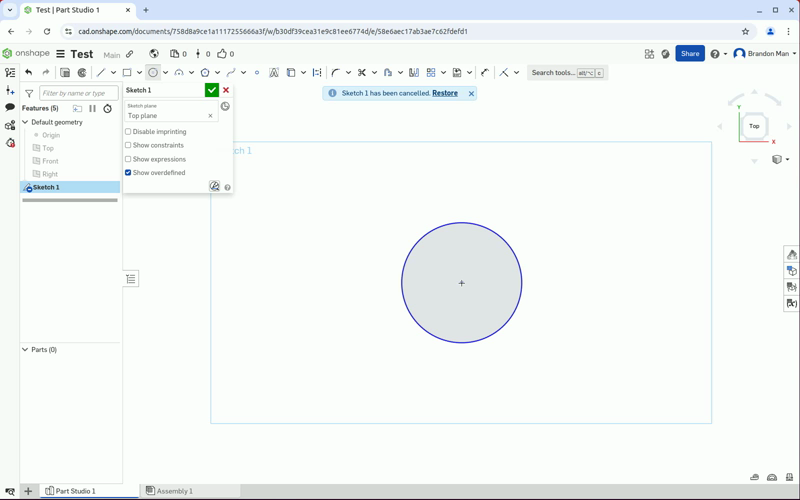
key_up(shift)
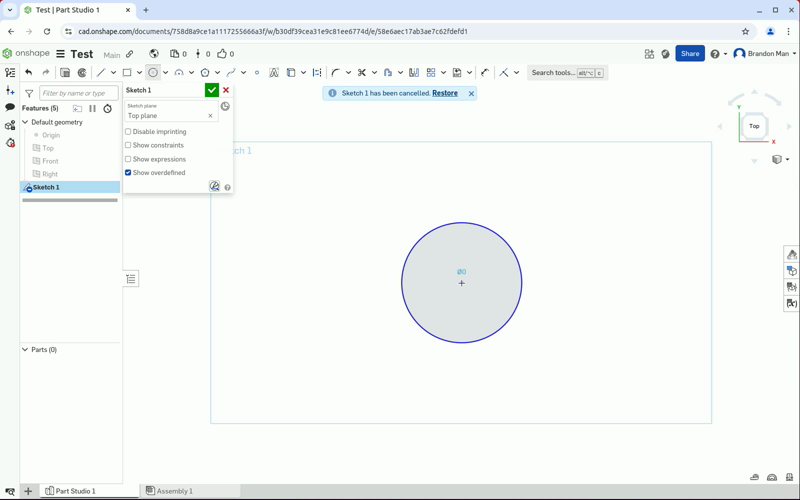
mouse_move(513, 282)
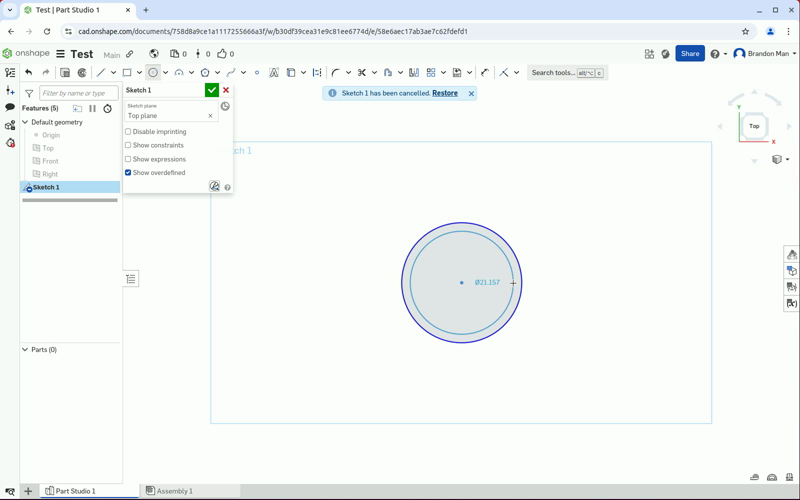
click(513, 282)
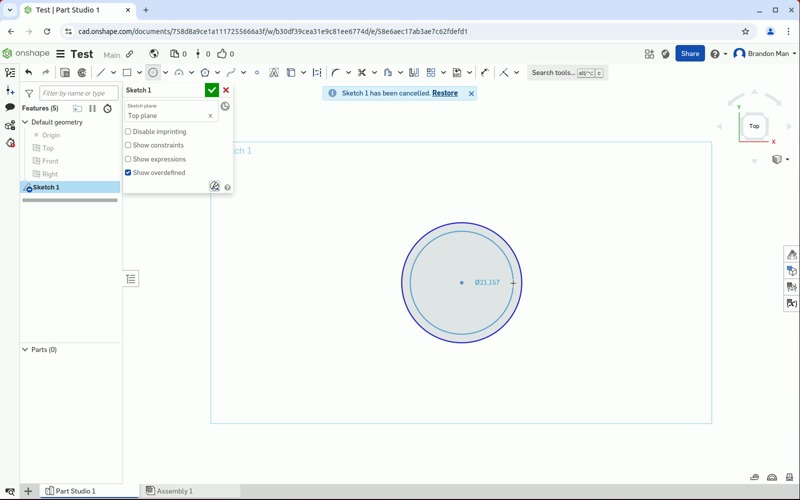
key(esc)
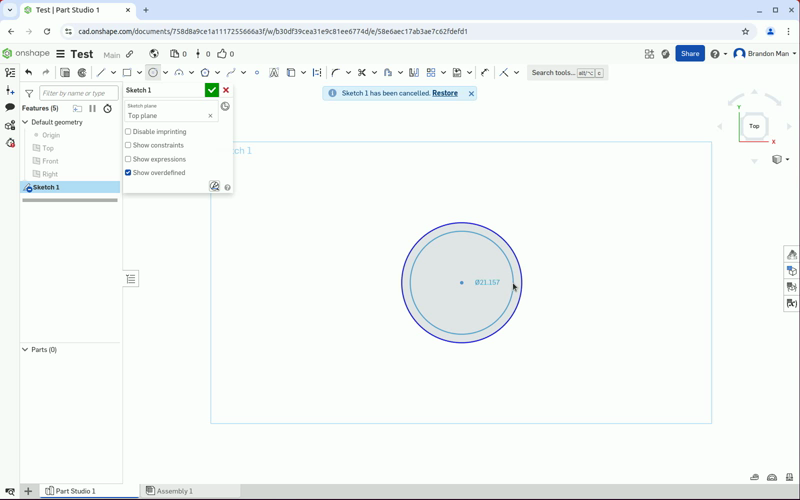
mouse_move(422, 320)
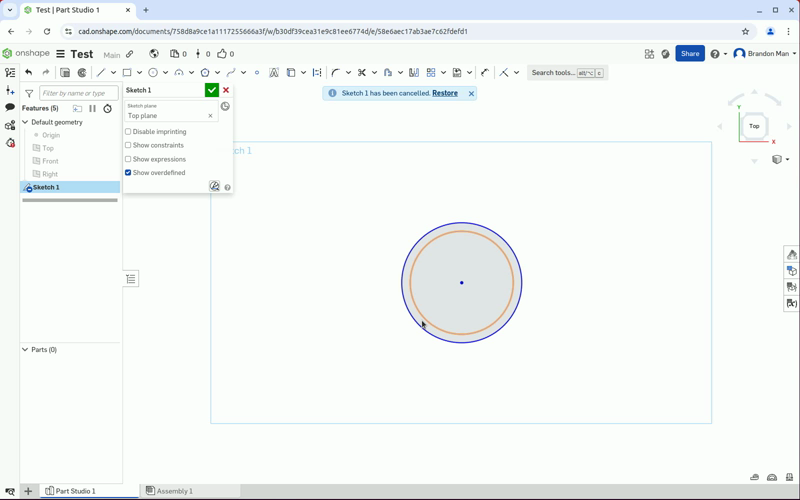
click(422, 320)
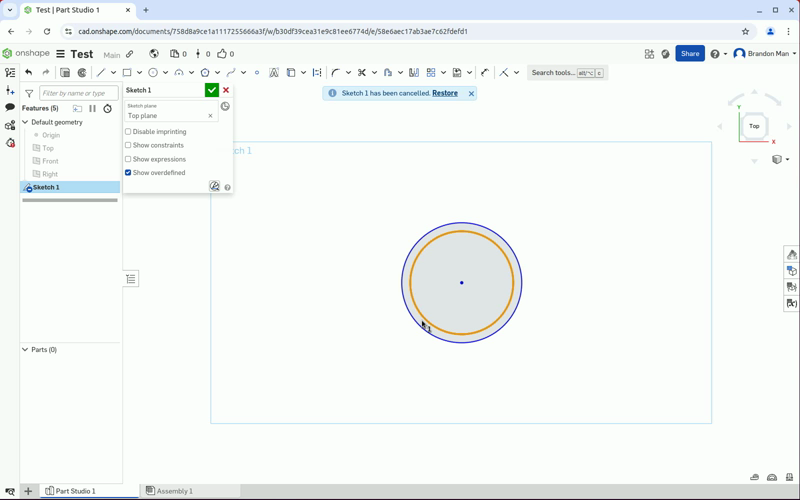
mouse_move(73, 352)
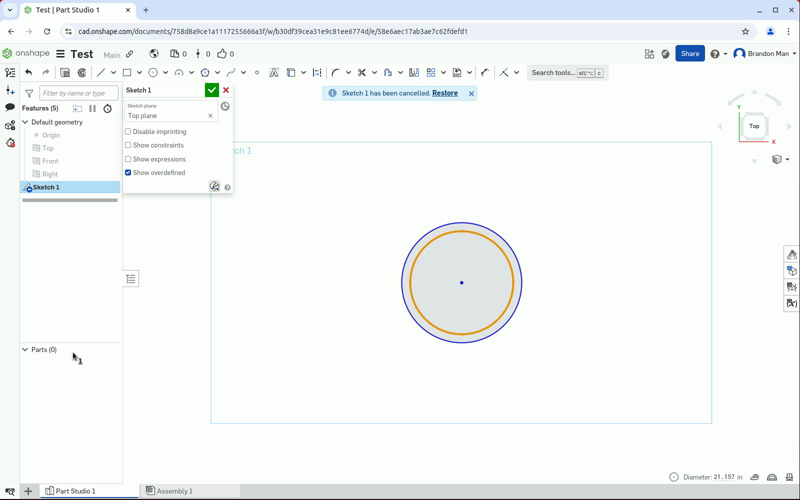
key(shift+y)
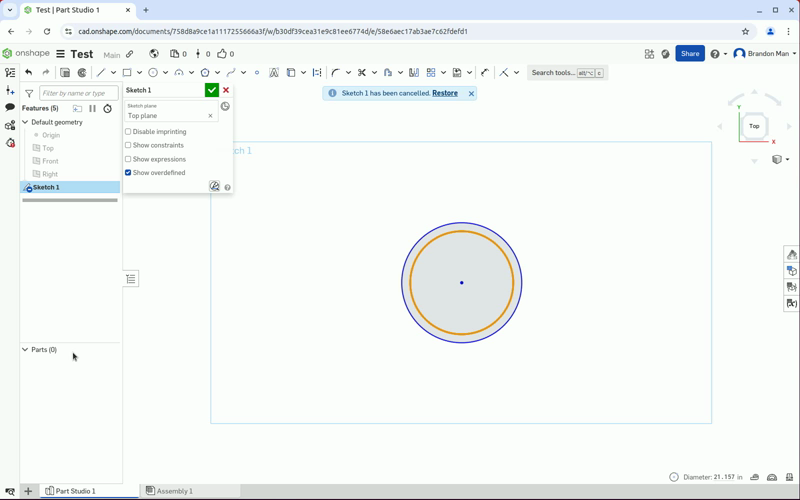
key(shift+e)
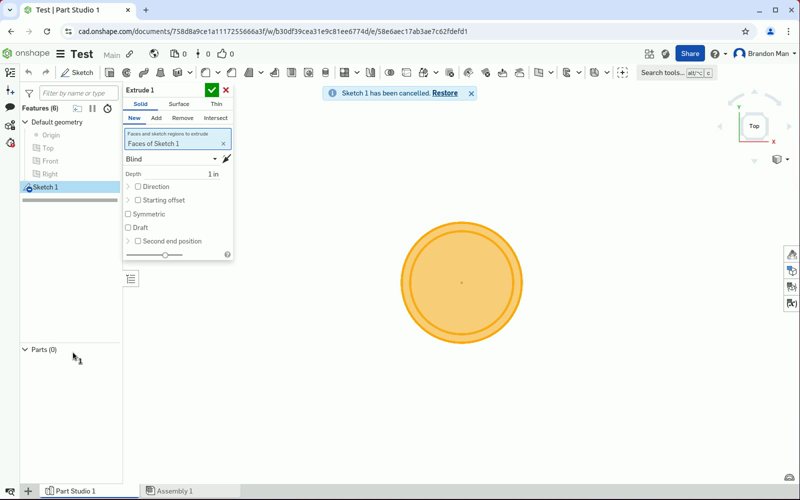
mouse_move(143, 106)
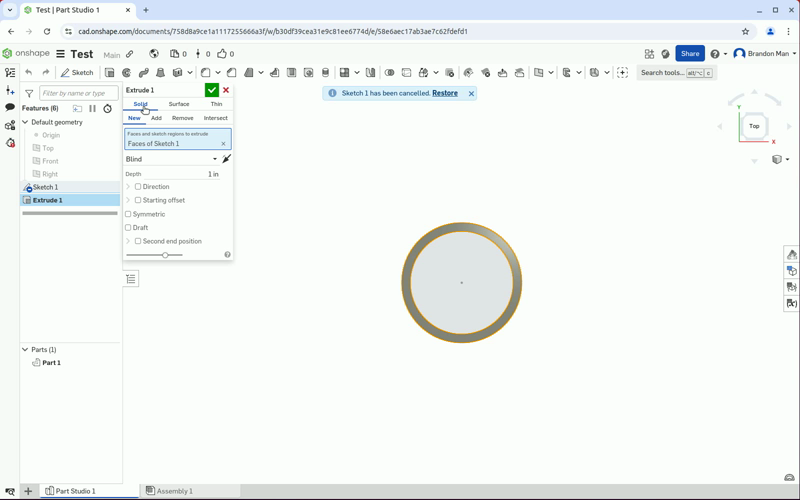
click(143, 106)
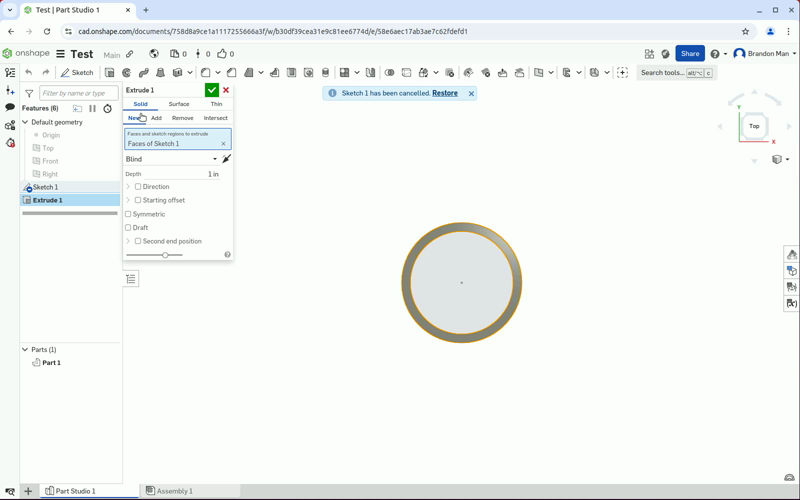
mouse_move(137, 120)
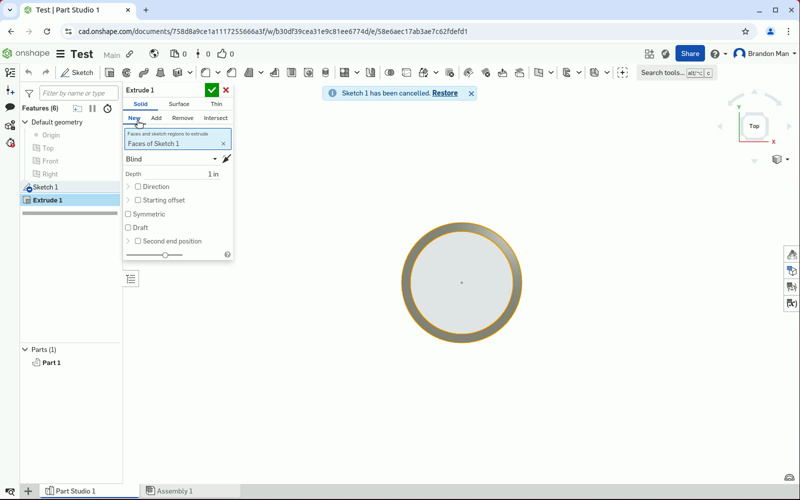
click(137, 120)
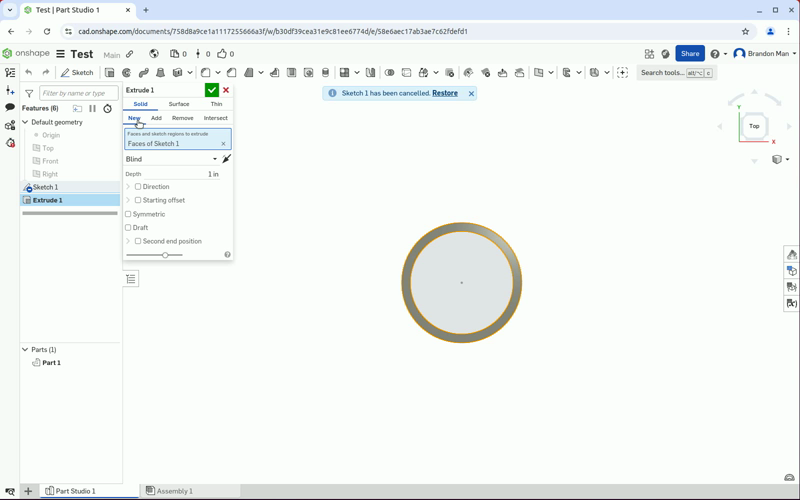
key(tab, 4)
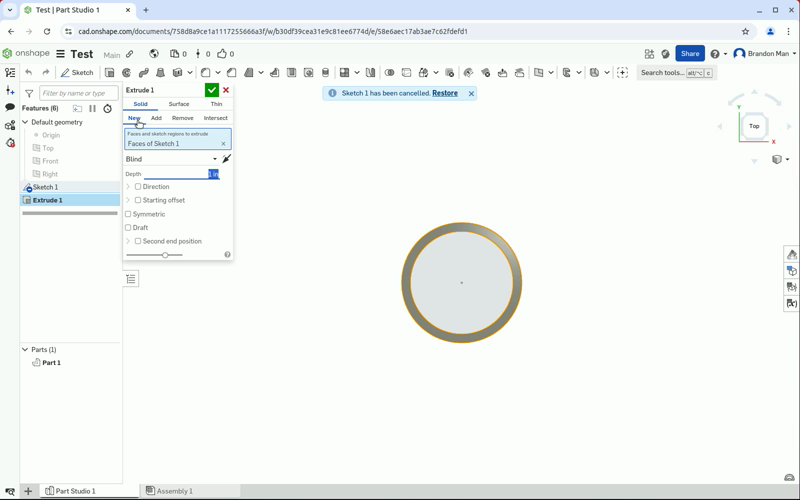
text(23.108)
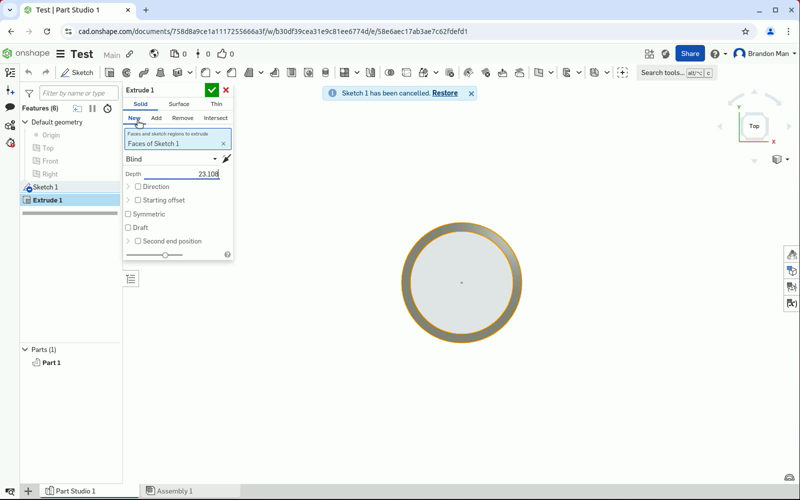
key(enter)
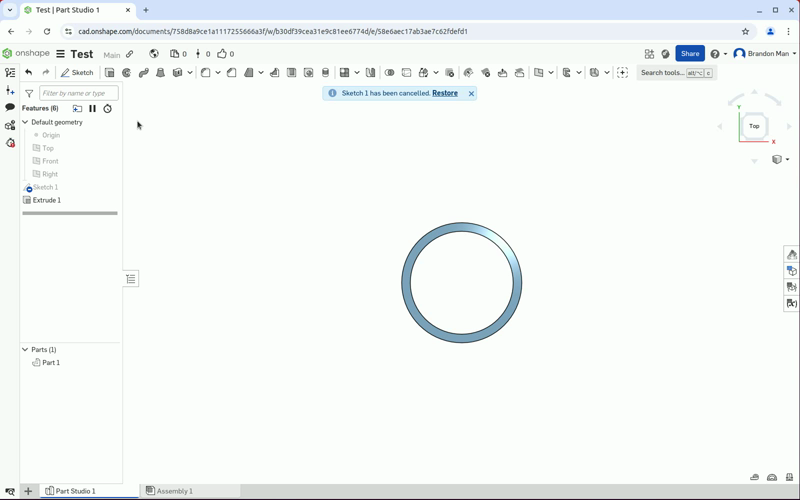
key(shift+h)
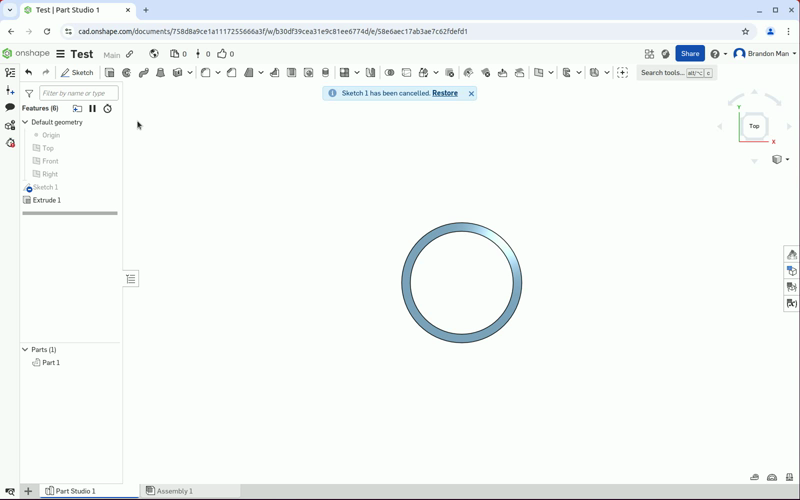
key(shift+h)
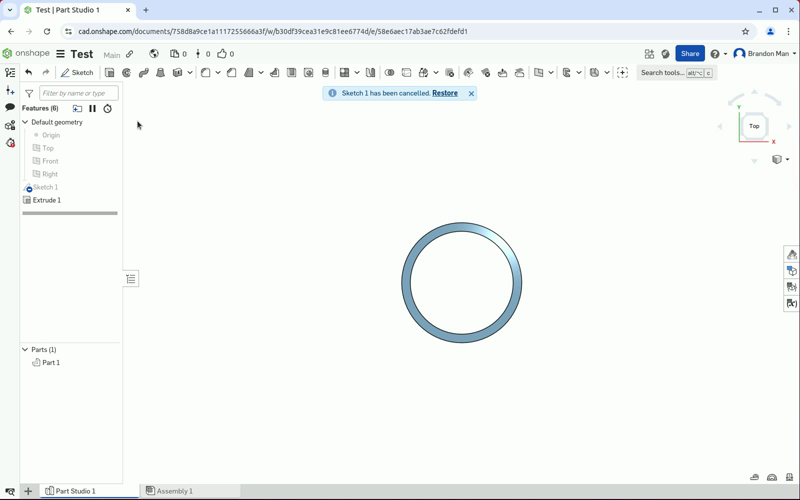
mouse_move(73, 189)
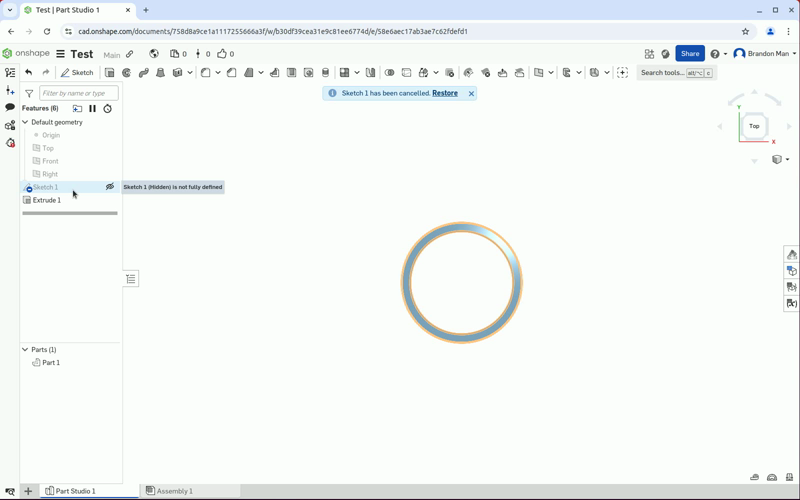
click(73, 189)
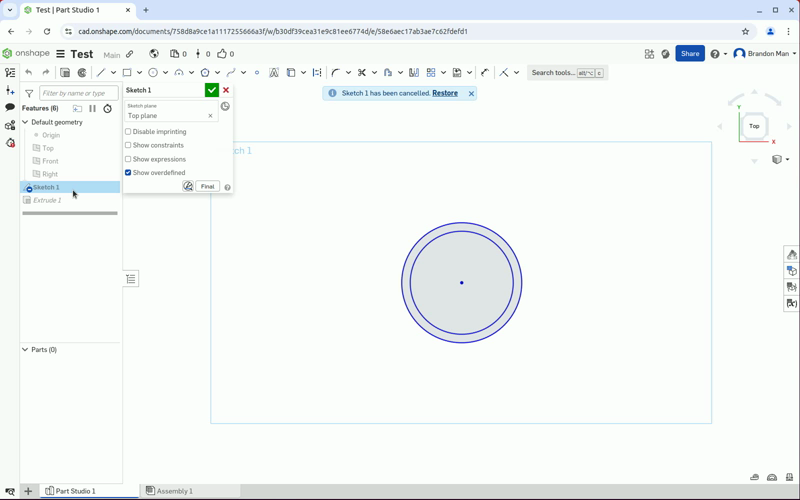
mouse_move(229, 92)
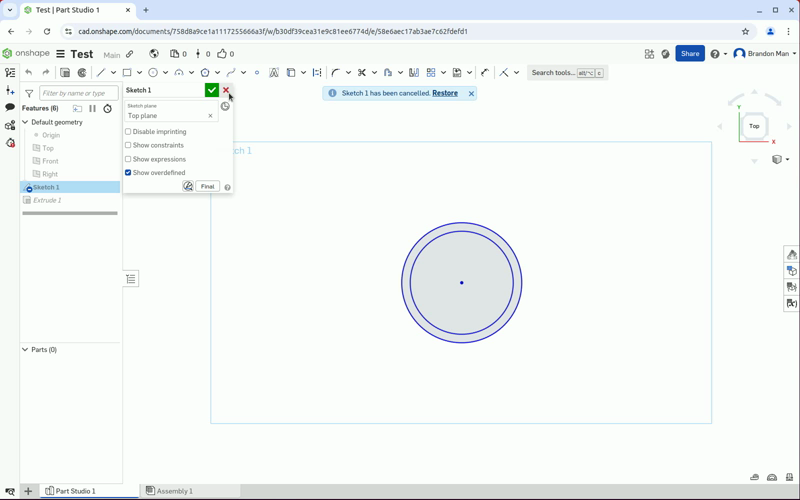
click(229, 92)
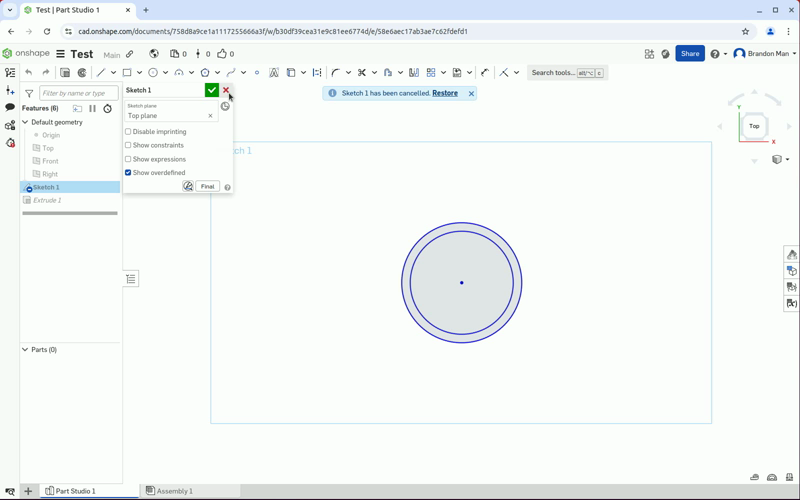
key(shift+s)
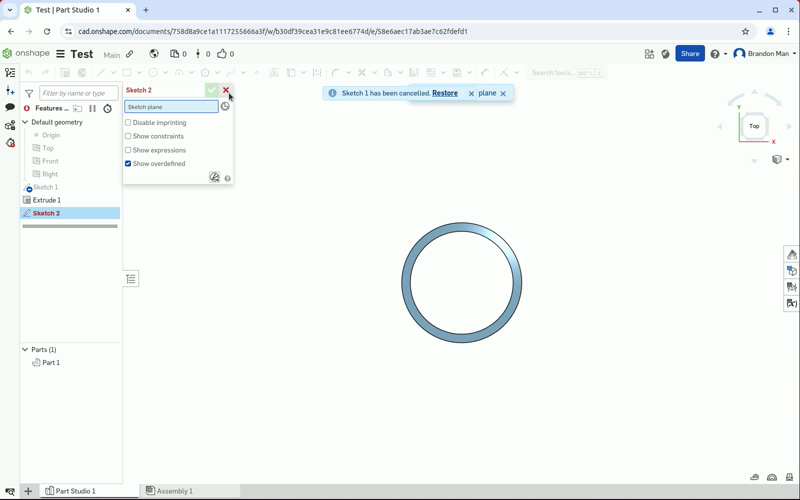
mouse_move(73, 150)
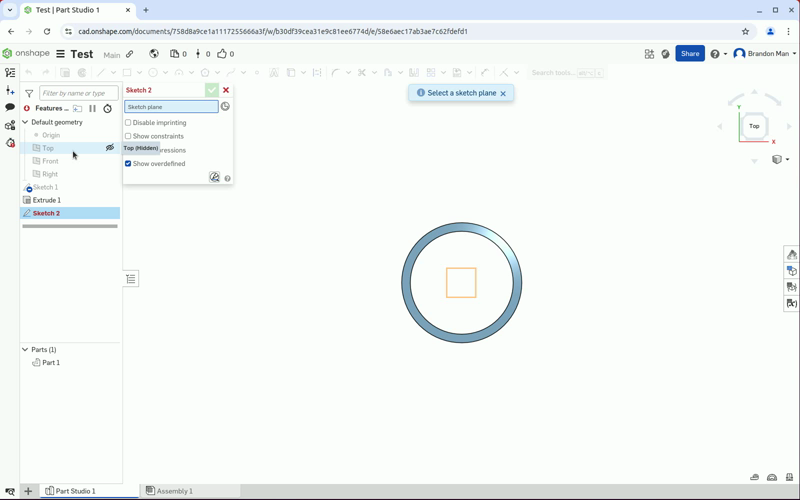
click(73, 150)
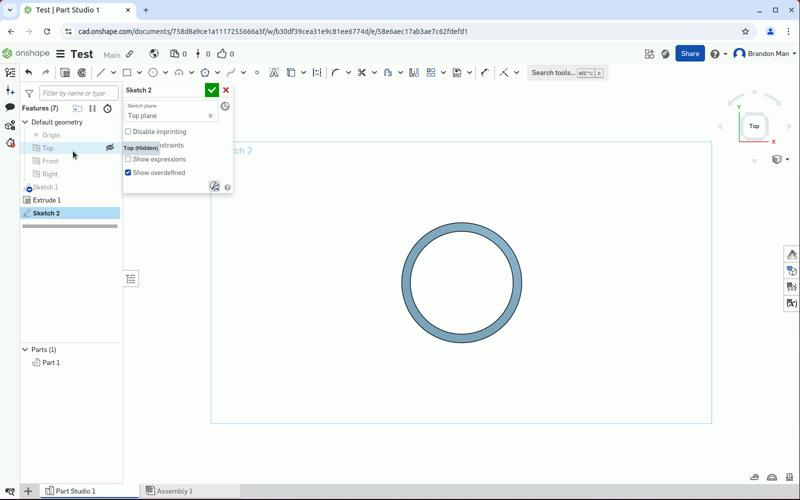
mouse_move(73, 352)
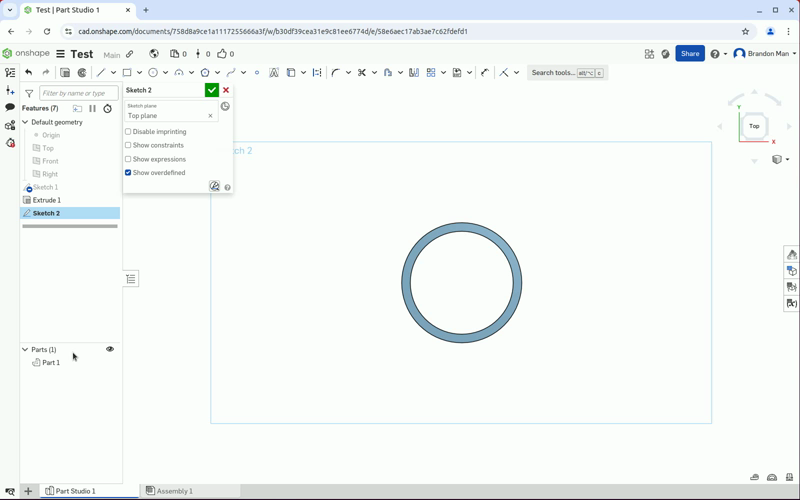
key(y)
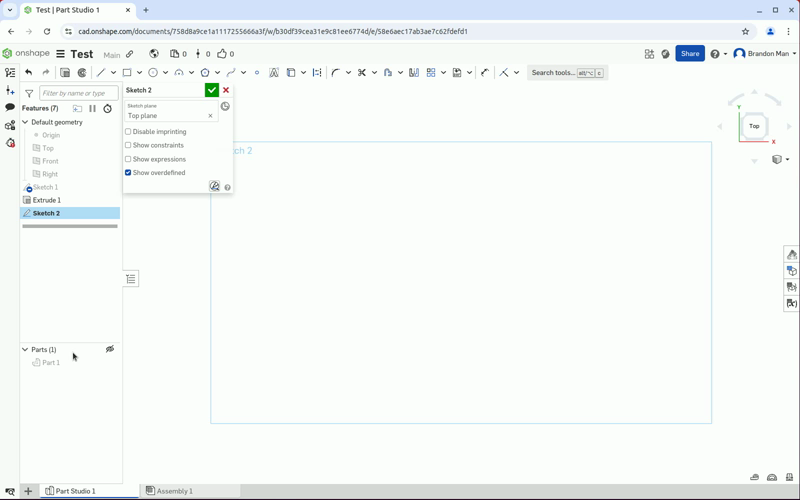
key(c)
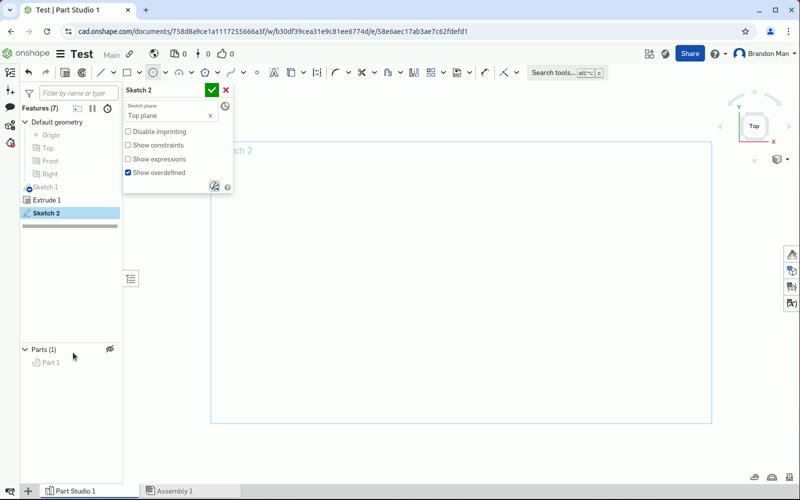
key_down(shift)
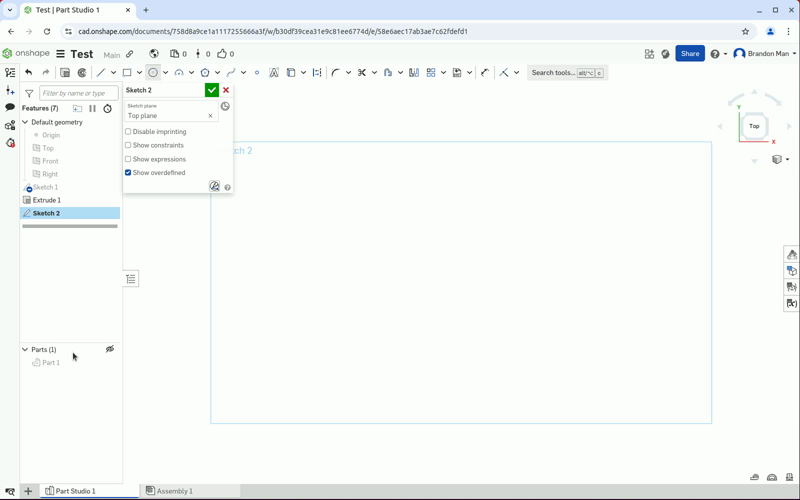
mouse_move(461, 282)
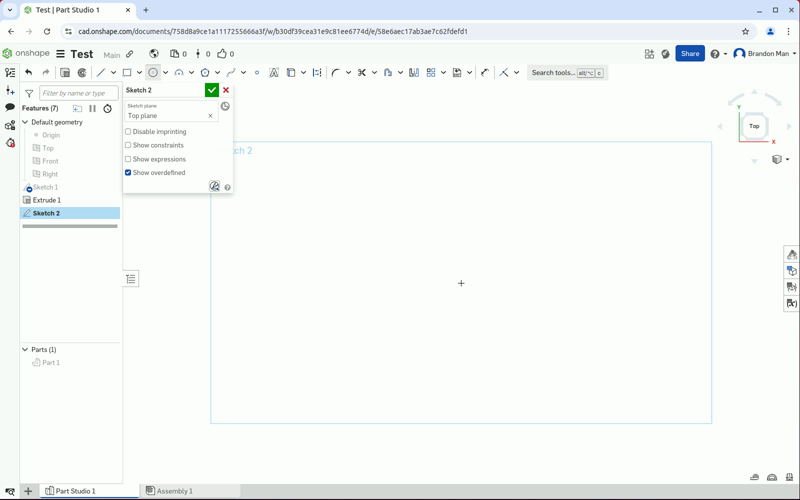
click(461, 282)
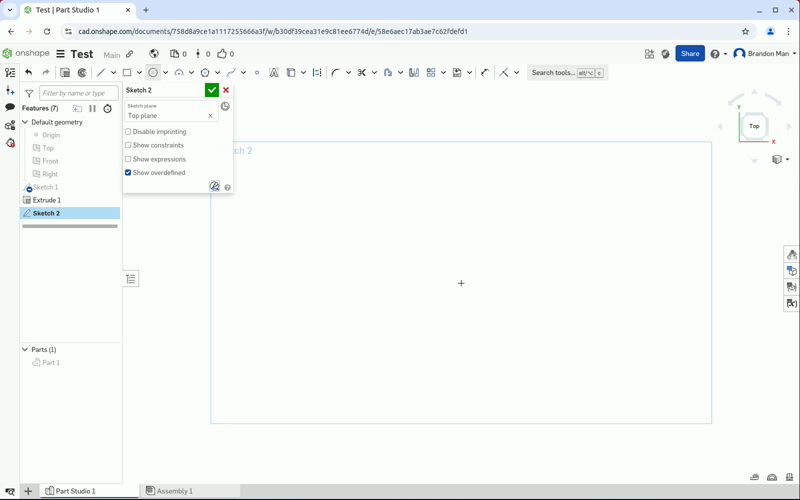
key_up(shift)
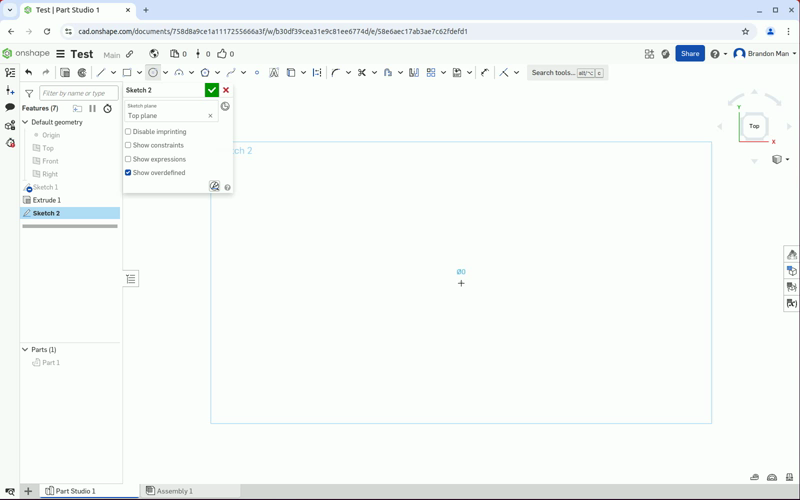
mouse_move(531, 282)
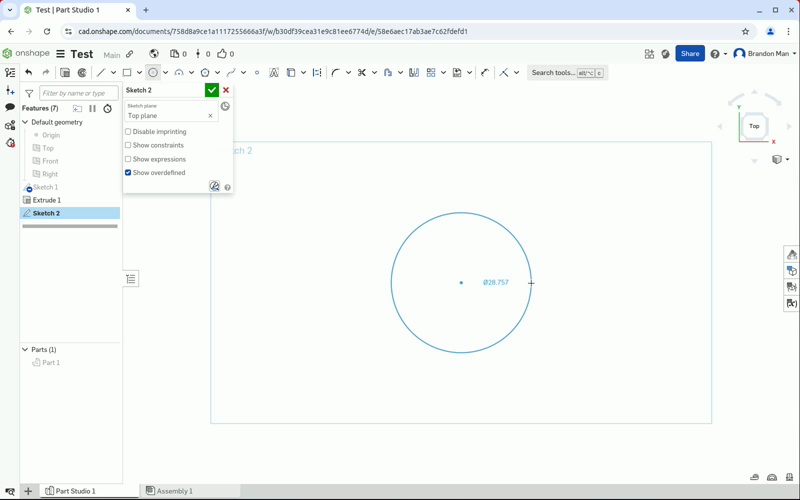
click(531, 282)
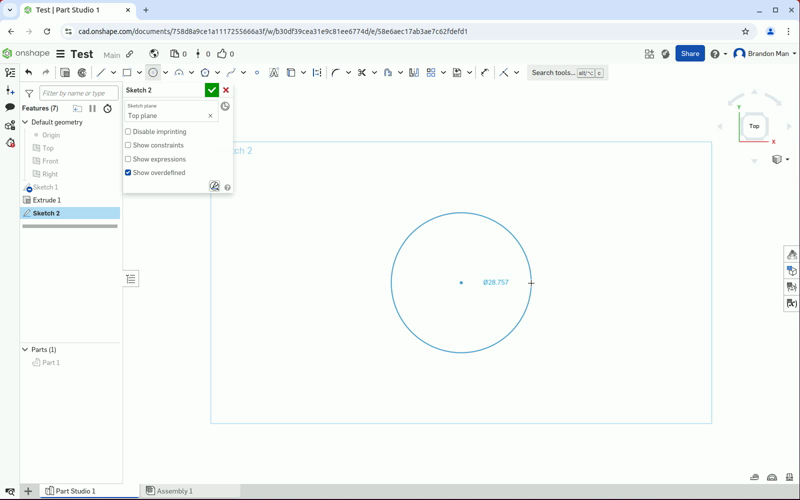
key(esc)
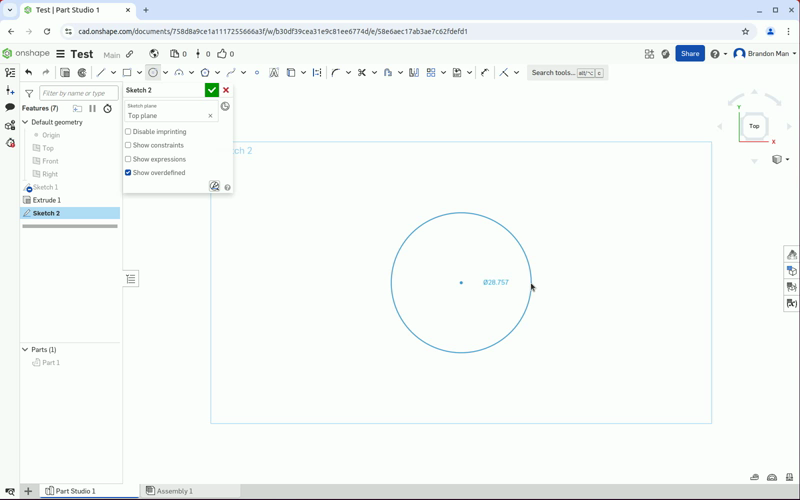
key(c)
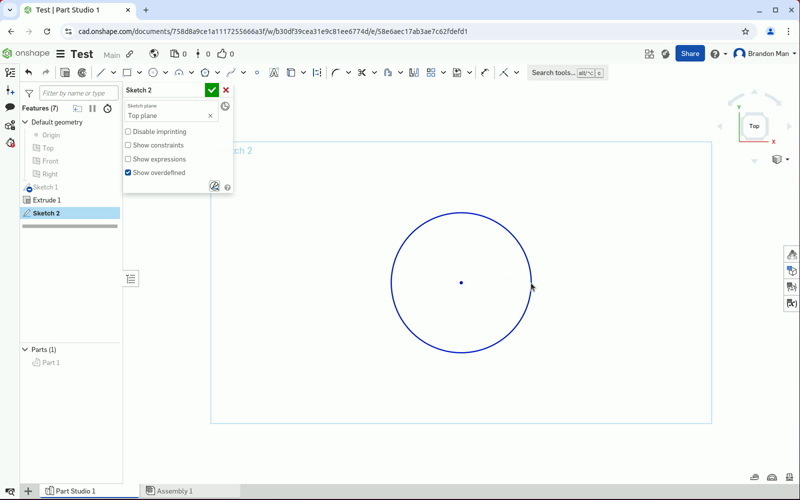
key_down(shift)
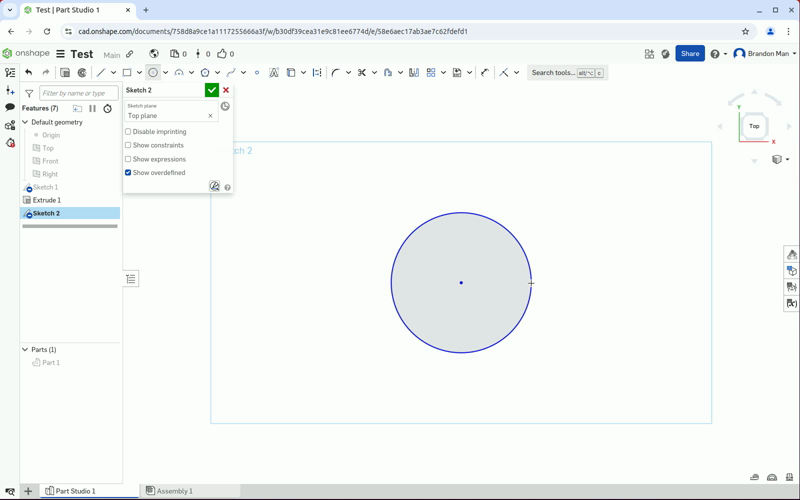
mouse_move(461, 282)
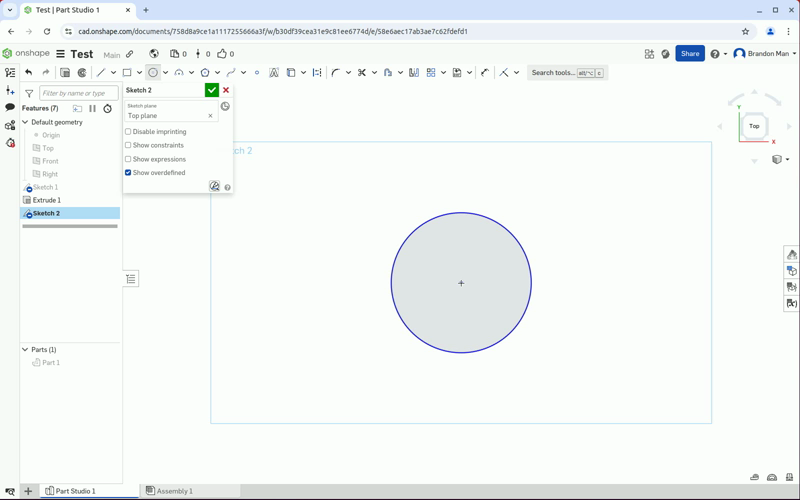
click(461, 282)
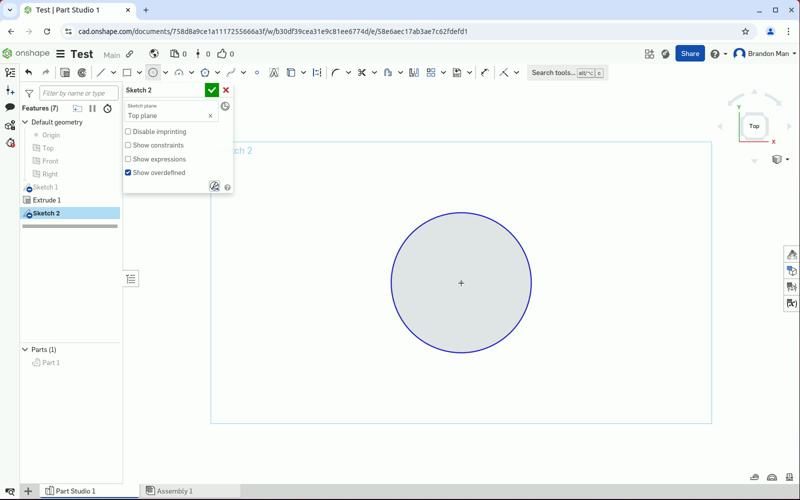
key_up(shift)
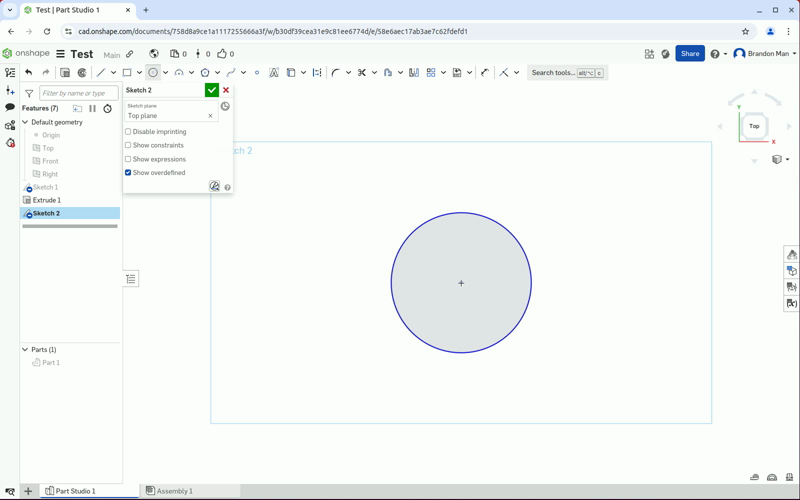
mouse_move(519, 282)
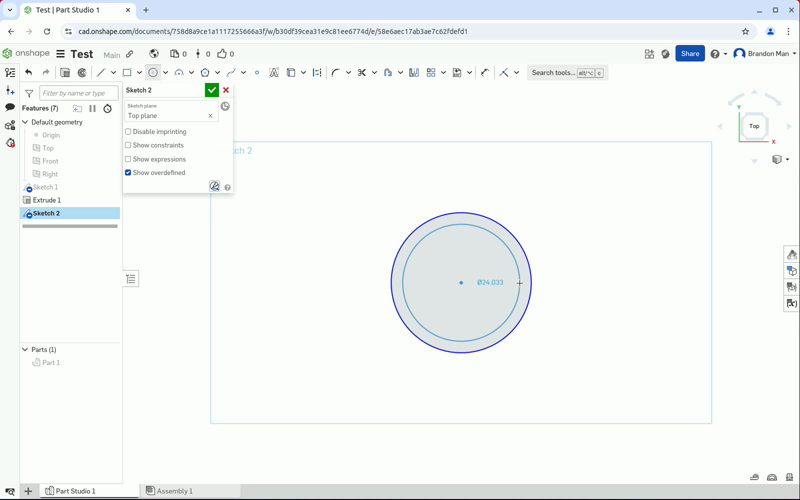
click(519, 282)
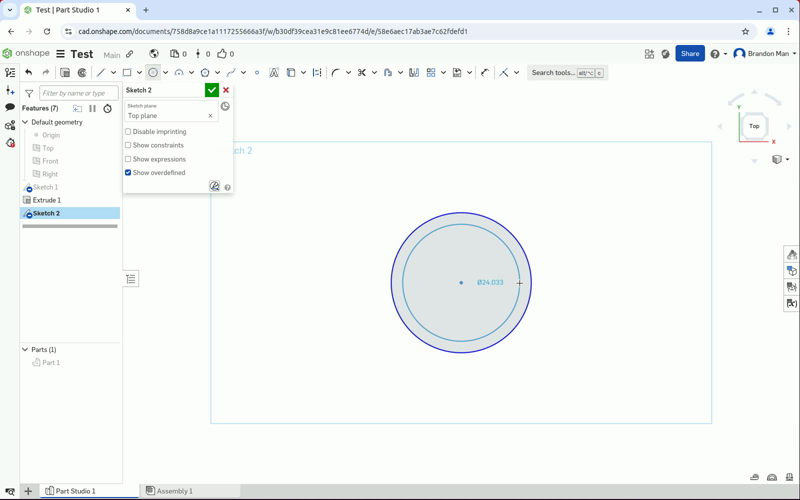
key(esc)
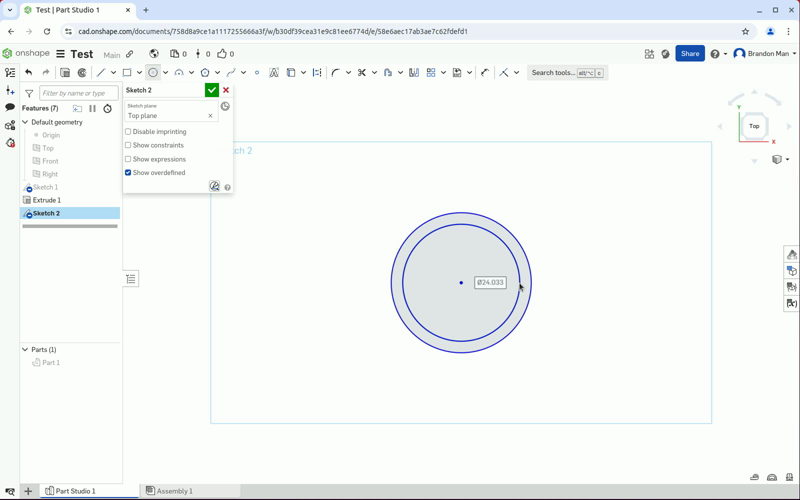
mouse_move(520, 265)
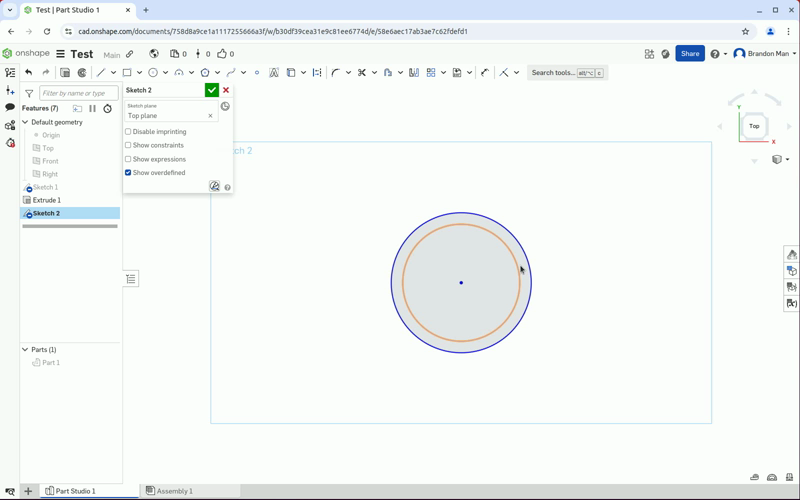
click(520, 265)
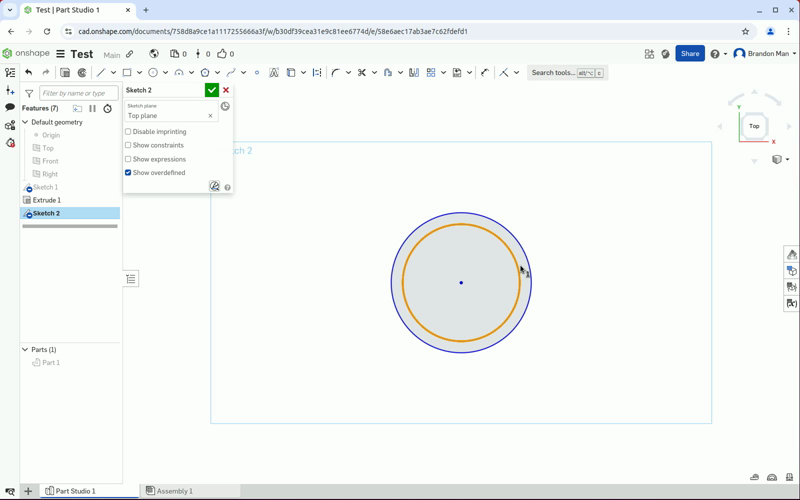
mouse_move(73, 352)
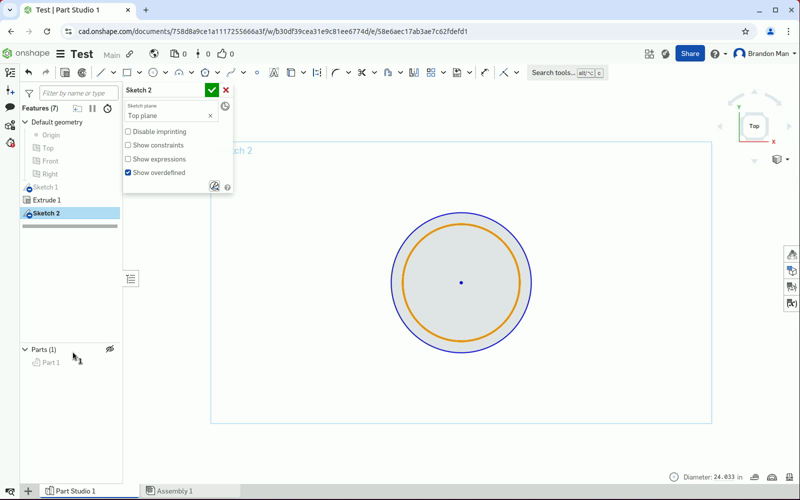
key(shift+y)
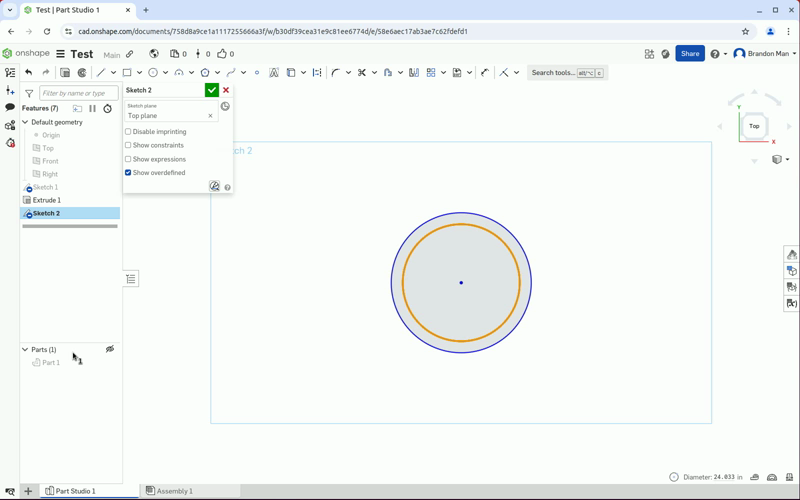
key(shift+e)
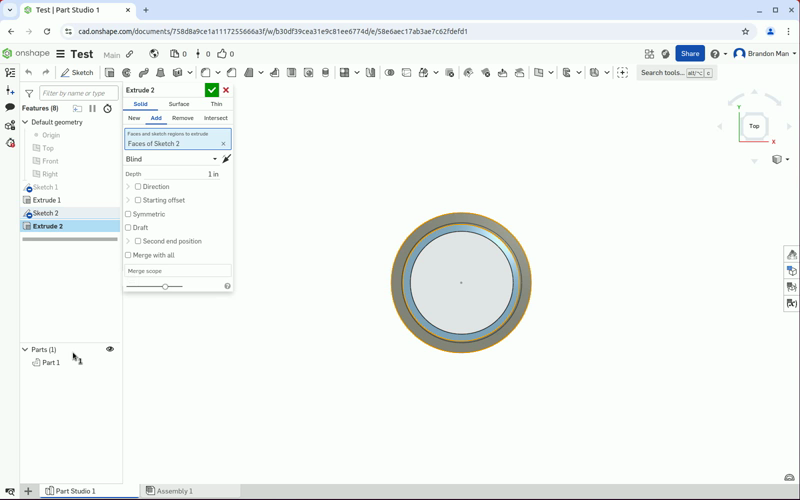
mouse_move(143, 106)
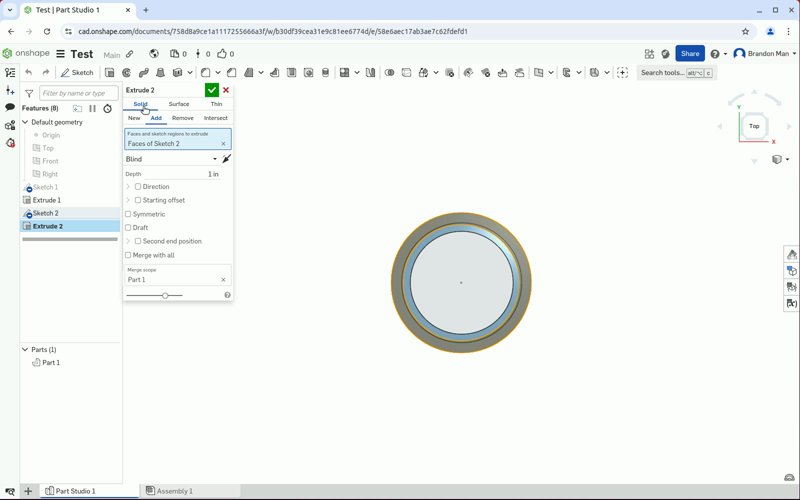
click(143, 106)
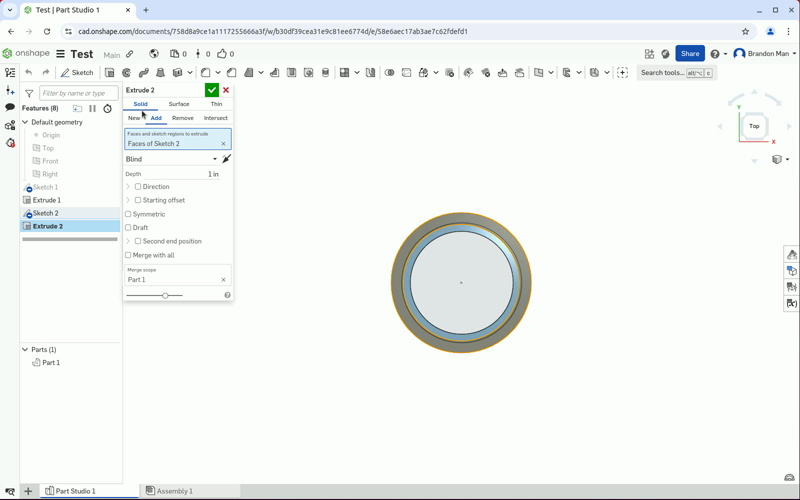
mouse_move(137, 120)
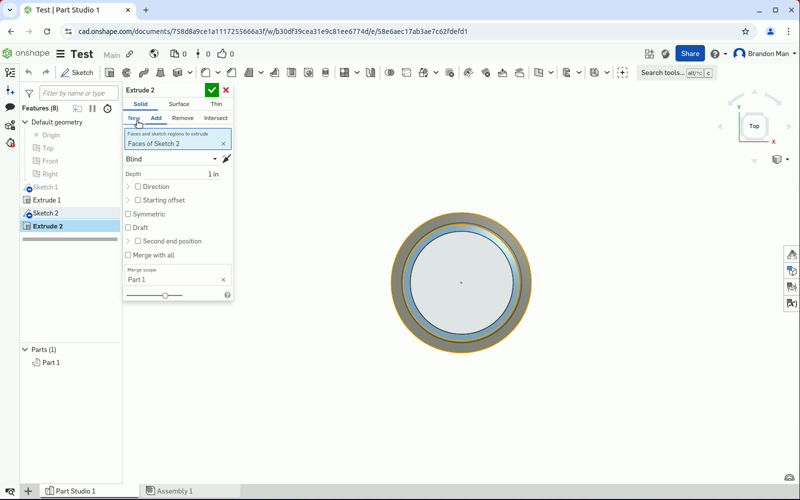
click(137, 120)
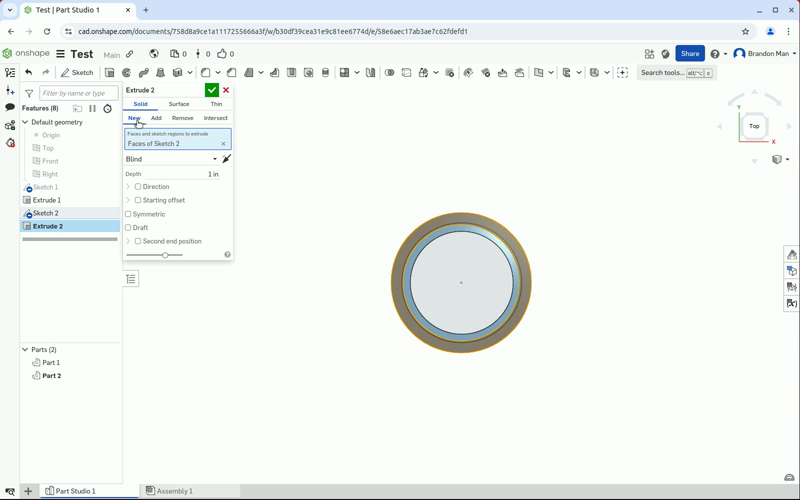
key(tab, 4)
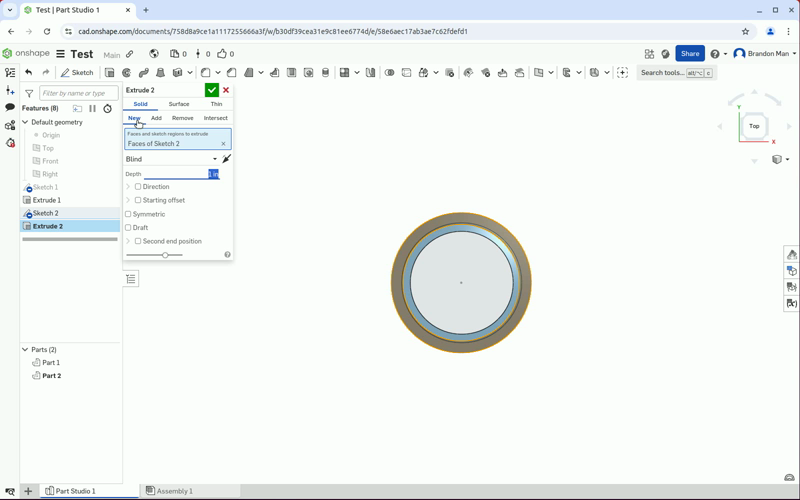
text(3.851)
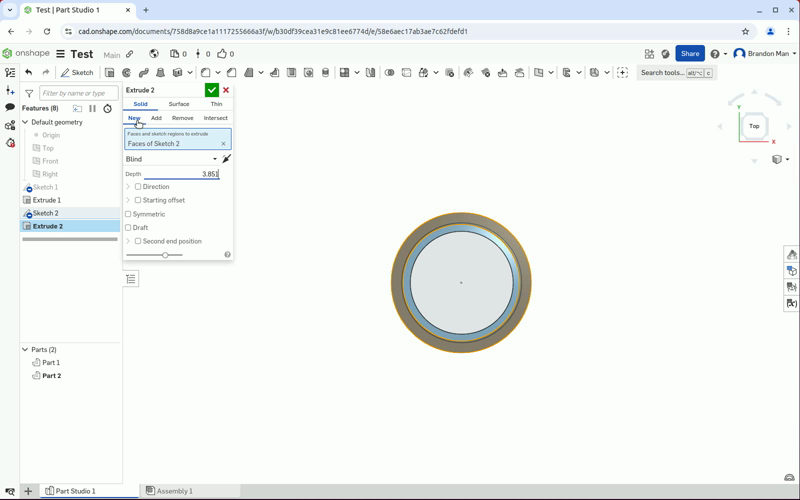
key(enter)
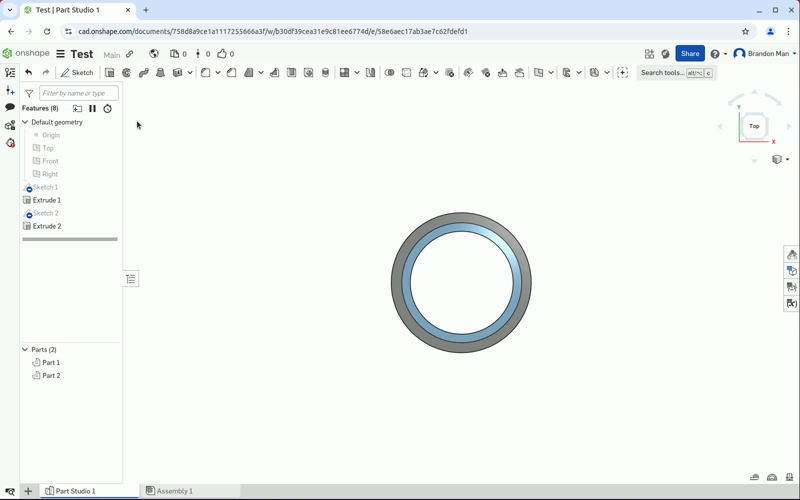
key(shift+h)
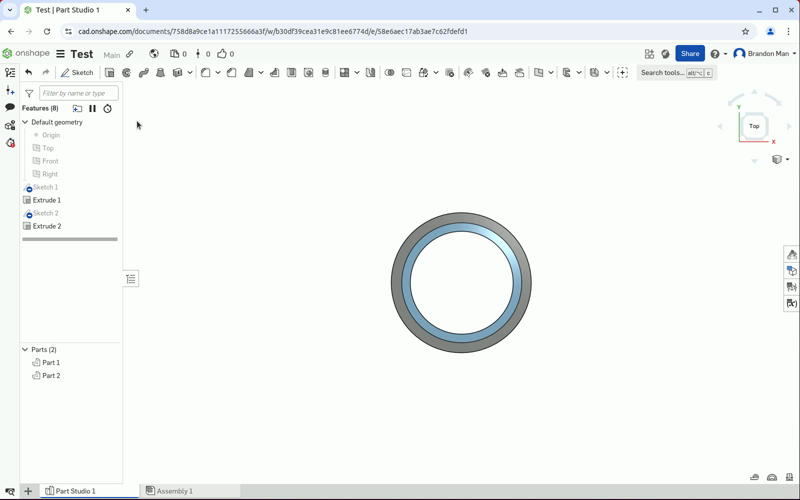
key(shift+h)
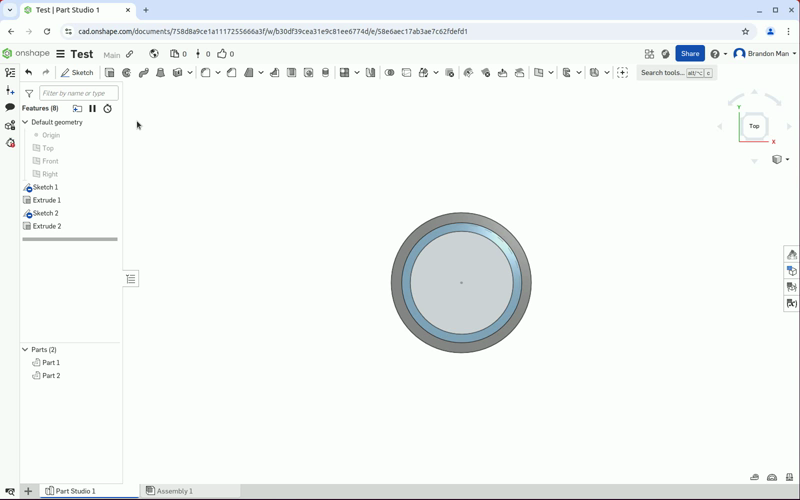
key(shift+7)
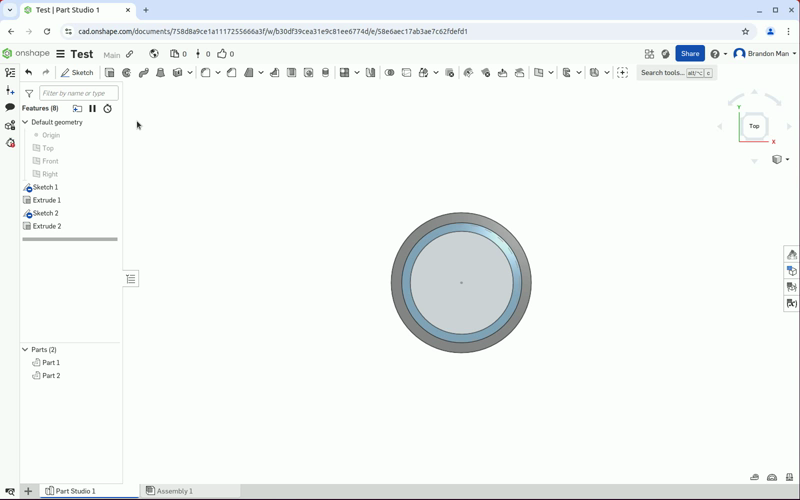
key(up, 3)
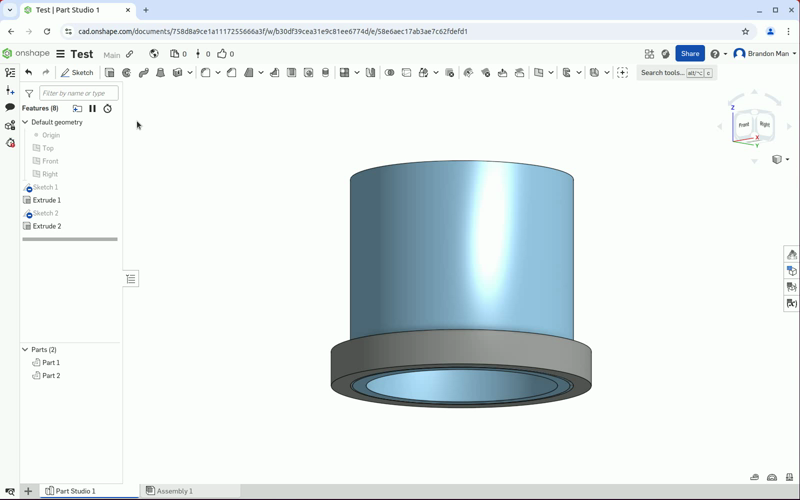
key(left, 3)
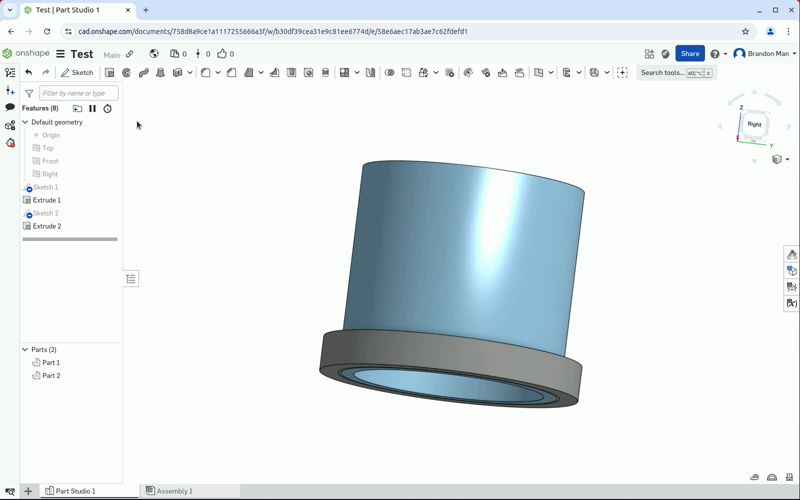
key(right, 3)
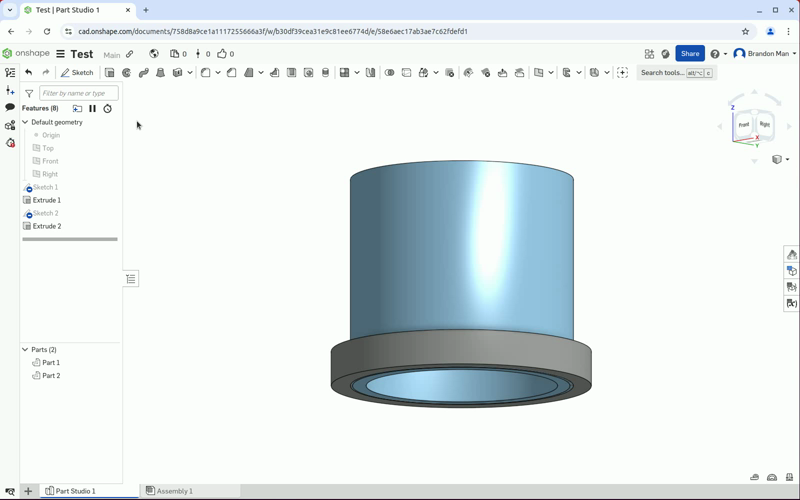
key(down, 3)
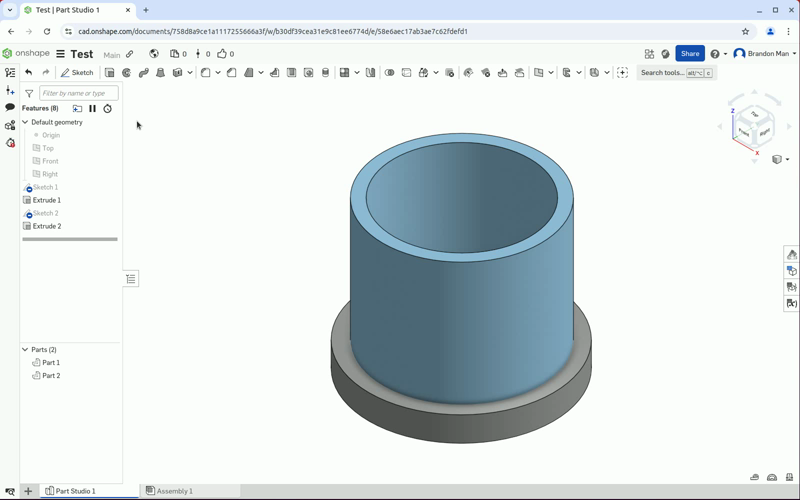
mouse_move(73, 189)
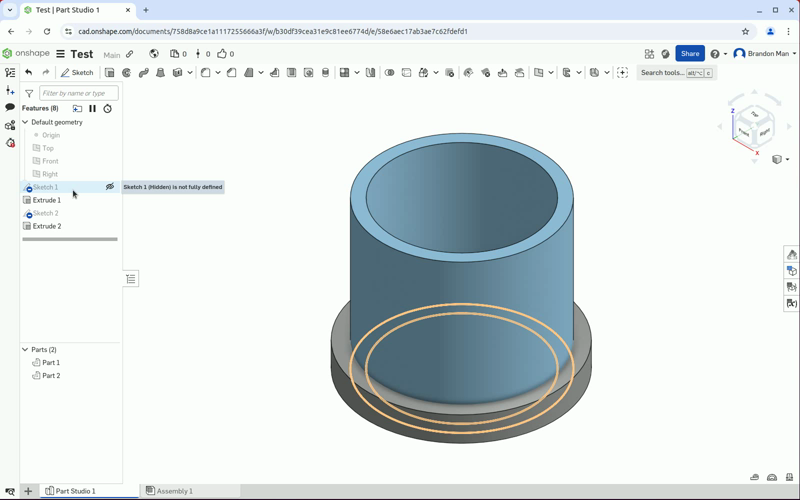
click(73, 189)